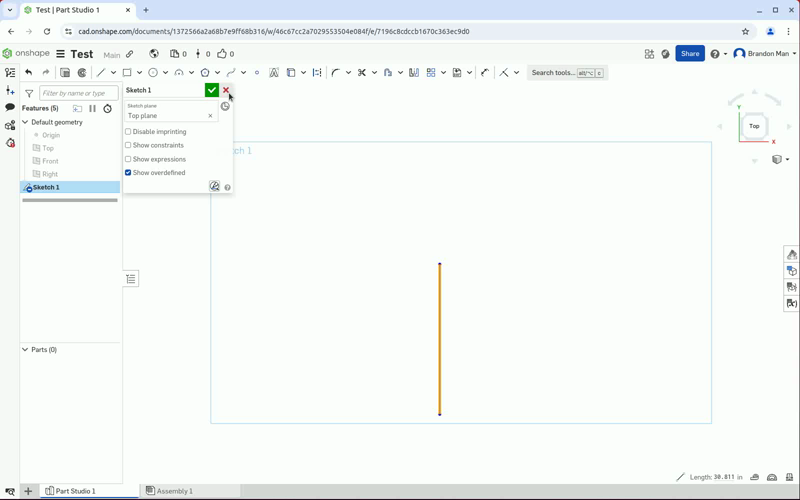
key(shift+h)
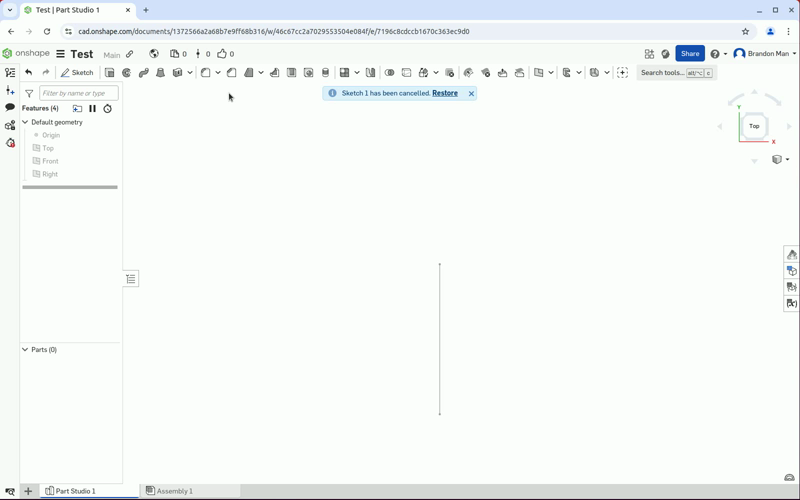
mouse_move(73, 352)
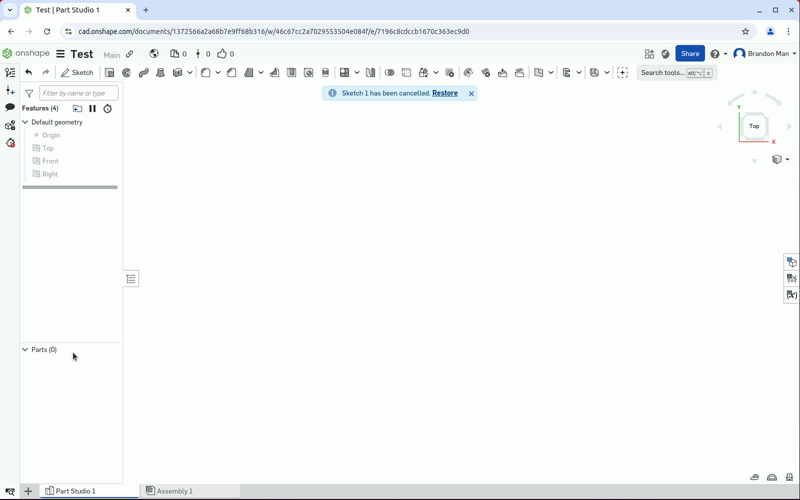
key(y)
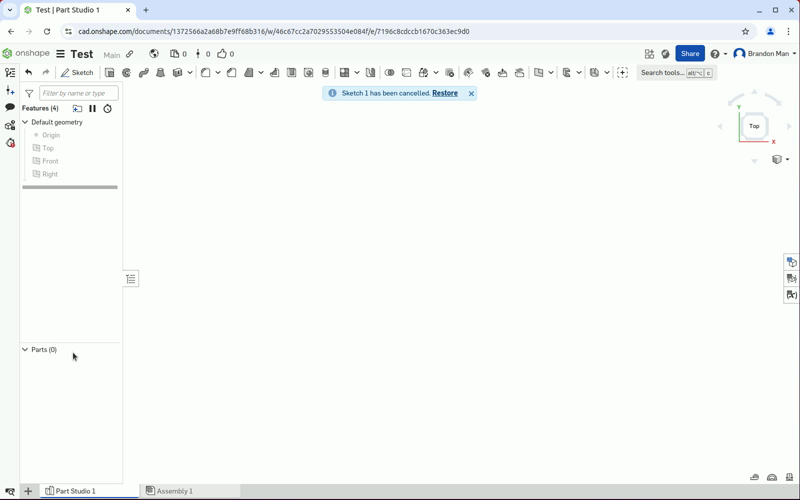
key(shift+p)
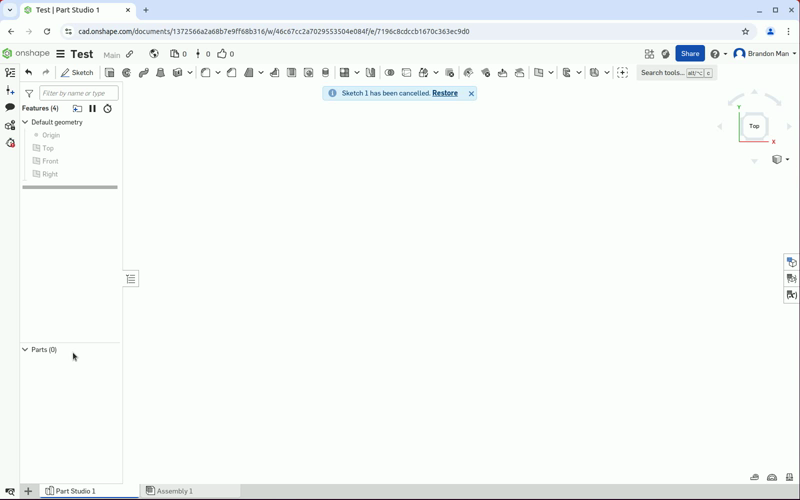
key(space)
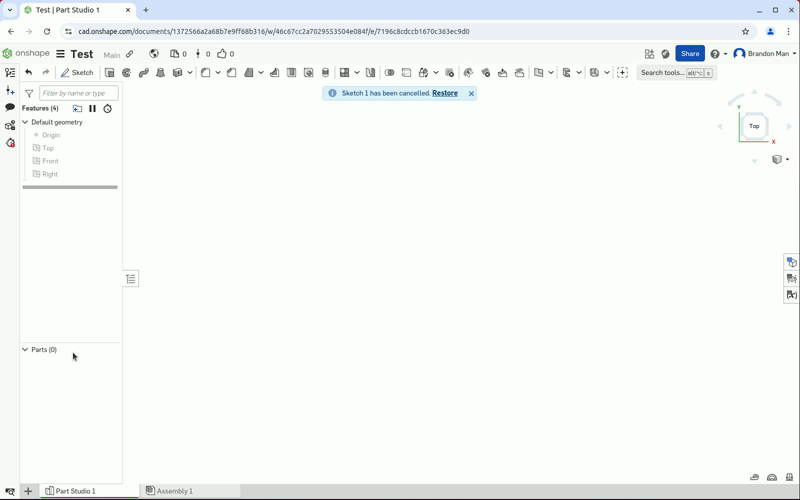
key_down(shift)
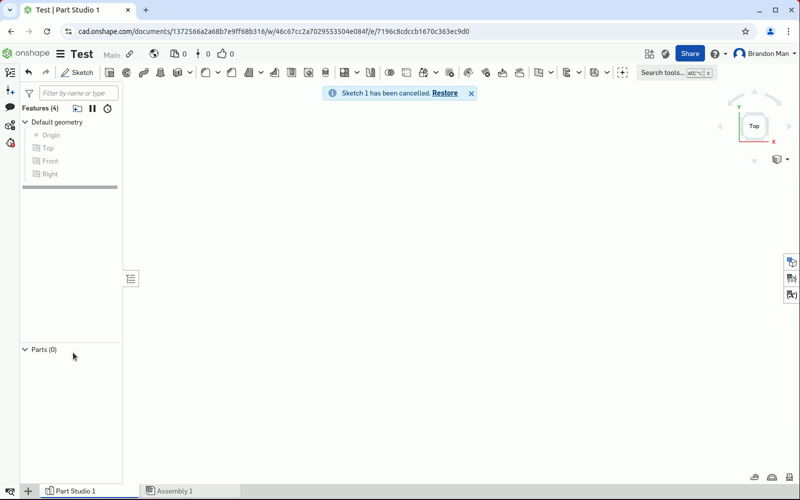
key(up)
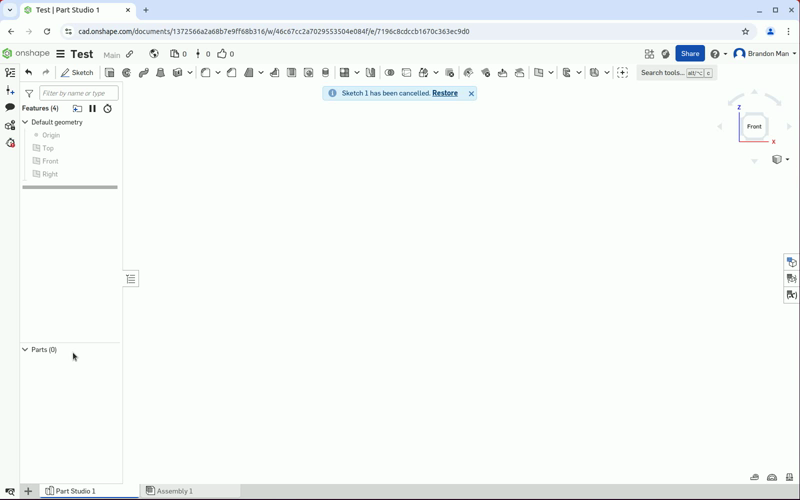
key_up(shift)
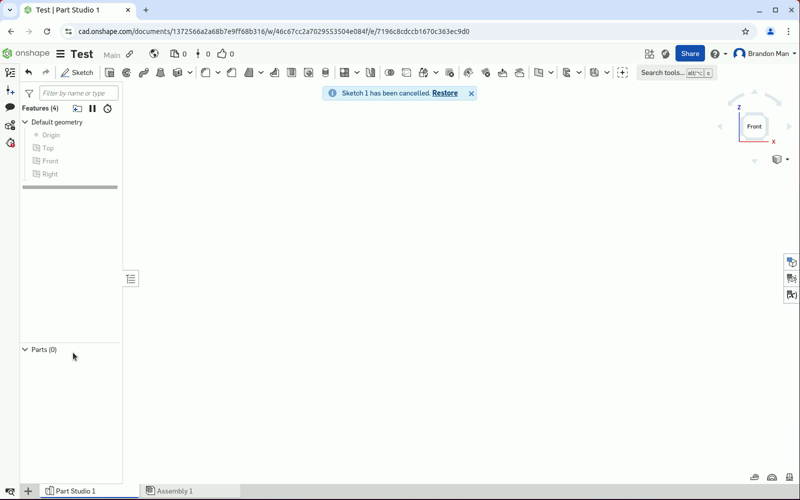
mouse_move(73, 352)
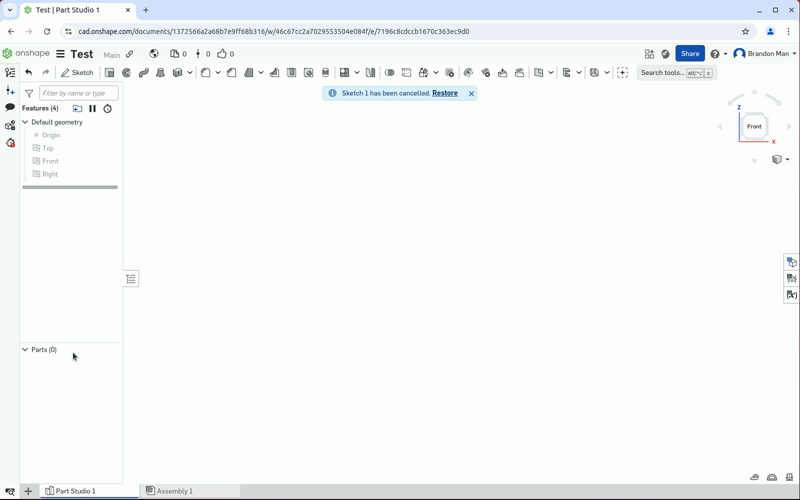
key(shift+y)
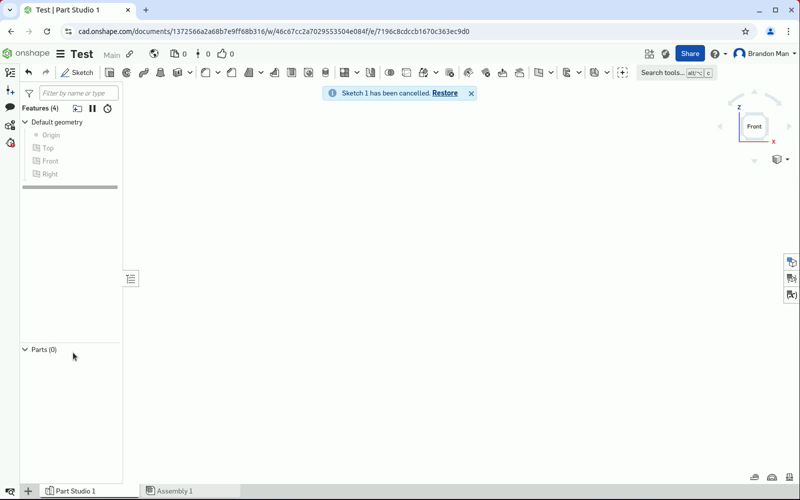
key(shift+s)
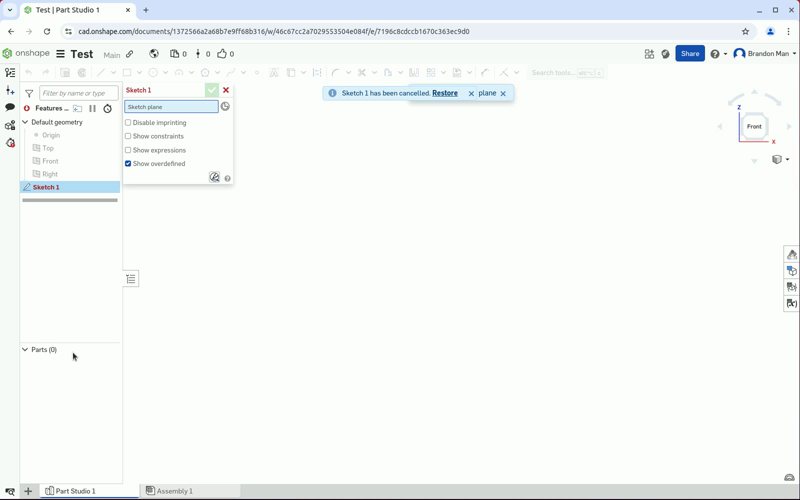
mouse_move(73, 163)
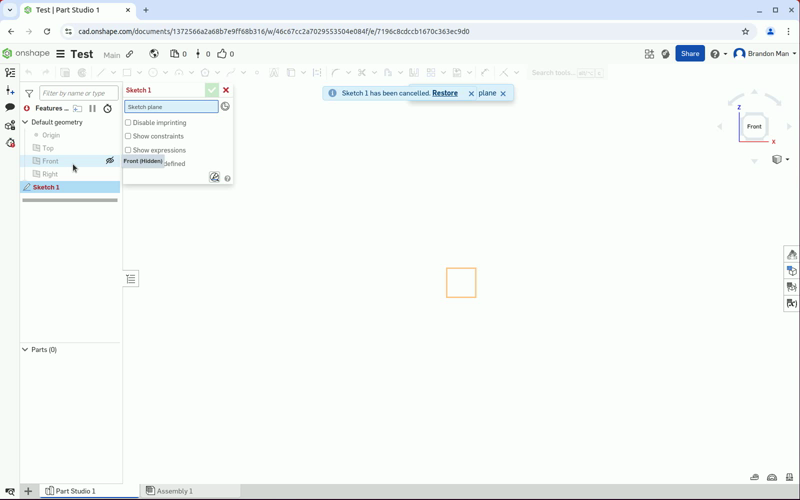
click(73, 163)
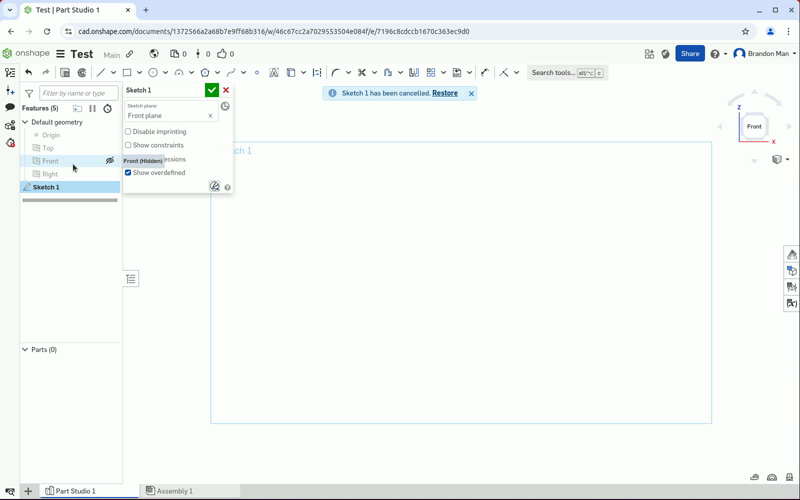
mouse_move(73, 352)
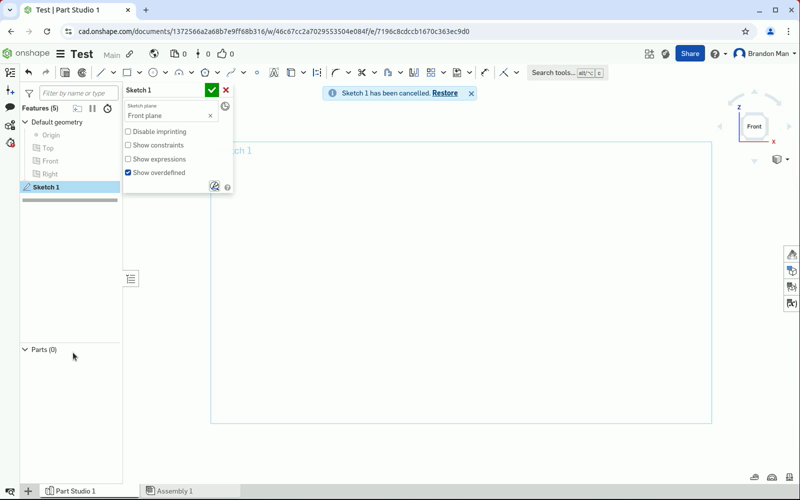
key(y)
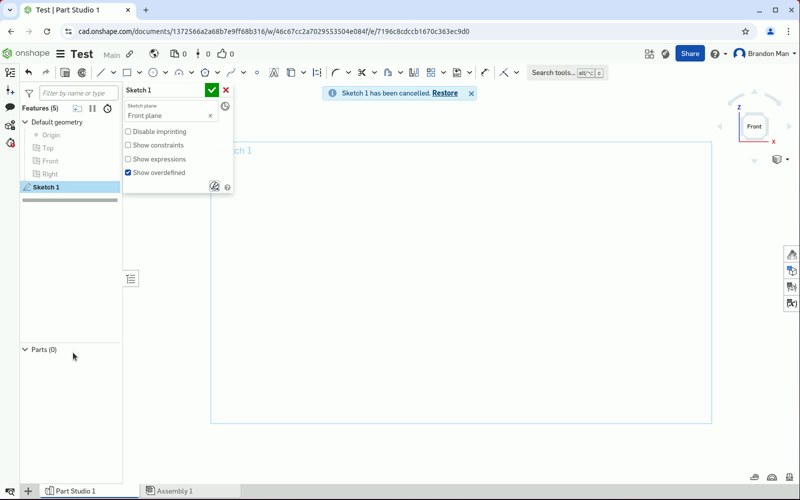
key(c)
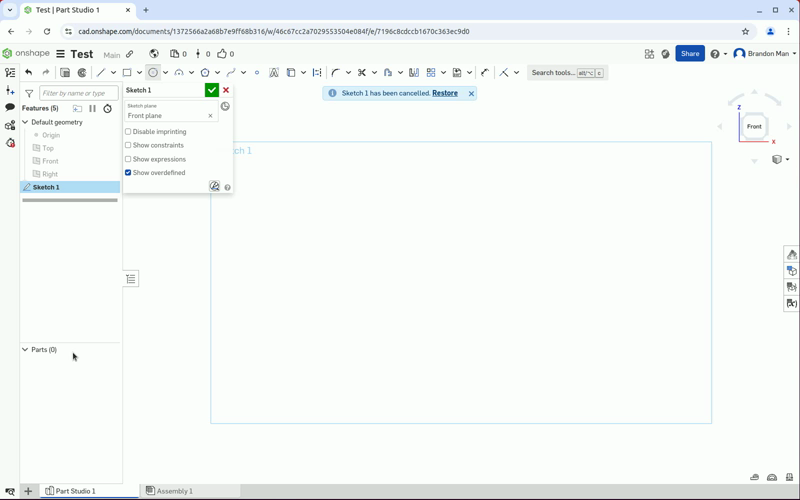
key_down(shift)
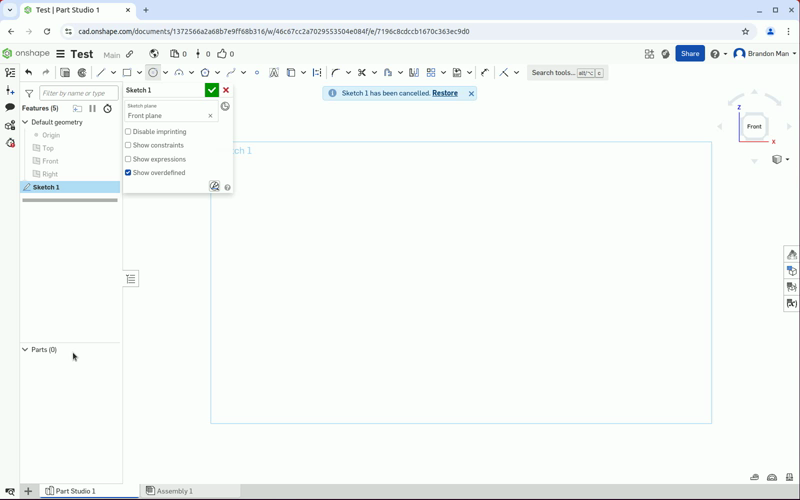
mouse_move(460, 282)
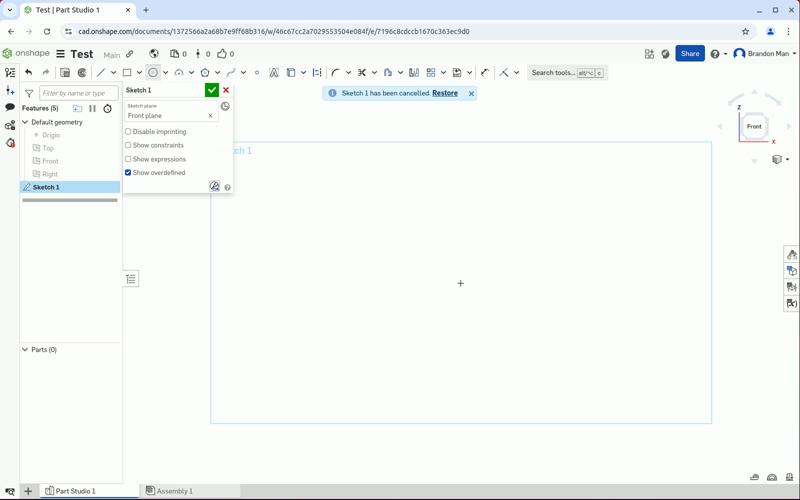
click(460, 282)
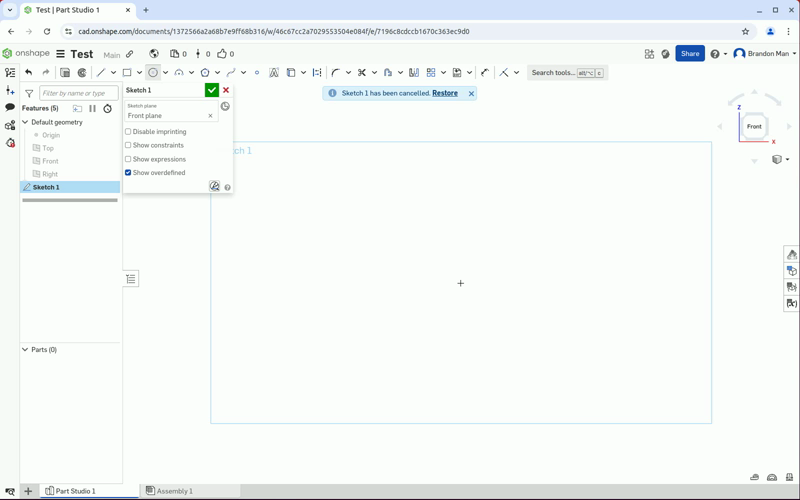
key_up(shift)
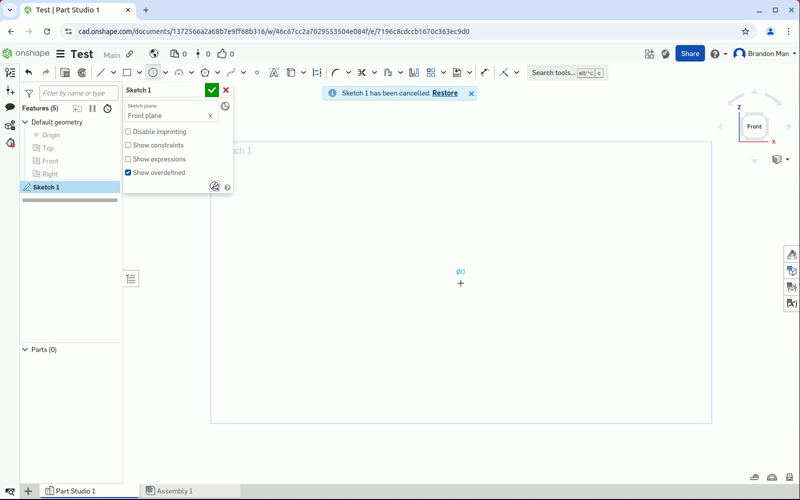
mouse_move(500, 282)
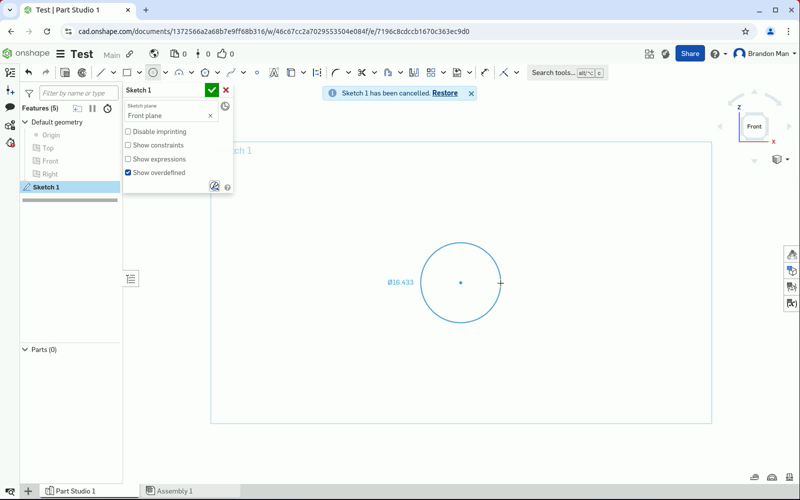
click(500, 282)
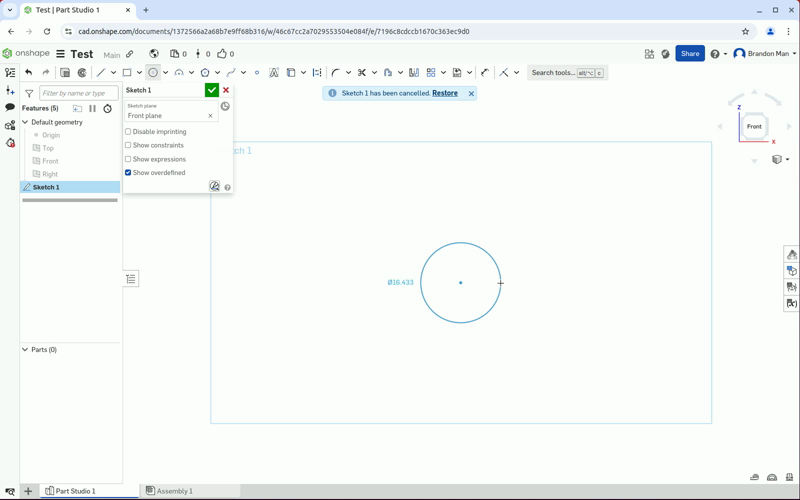
key(esc)
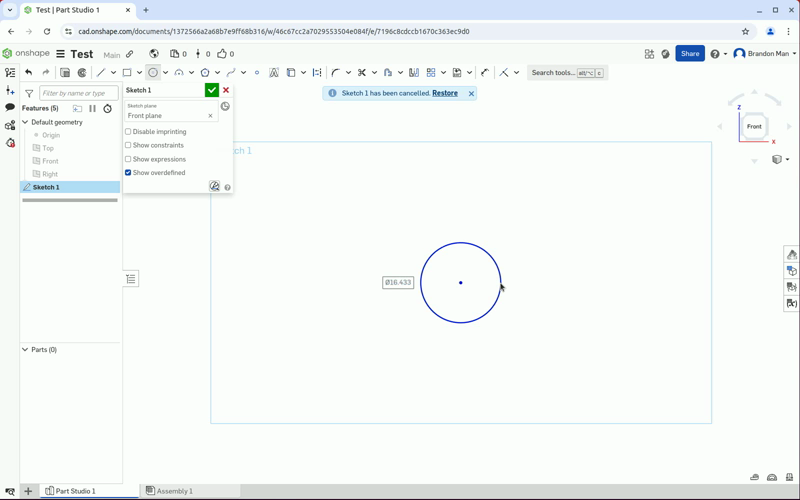
mouse_move(430, 262)
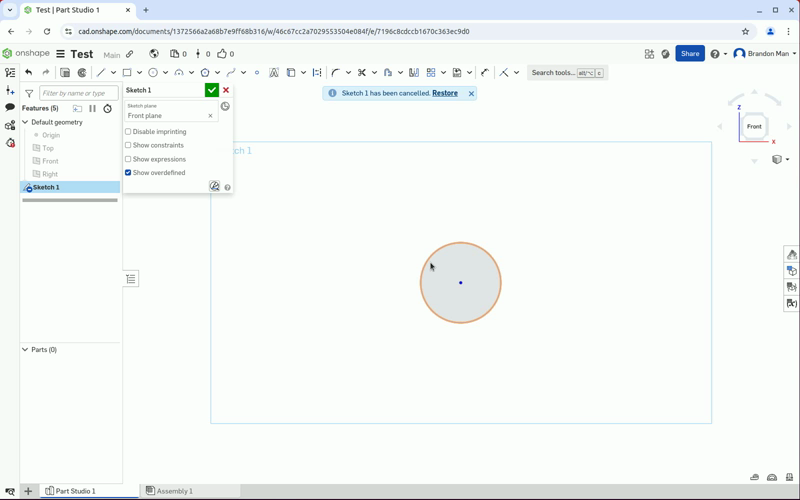
click(430, 262)
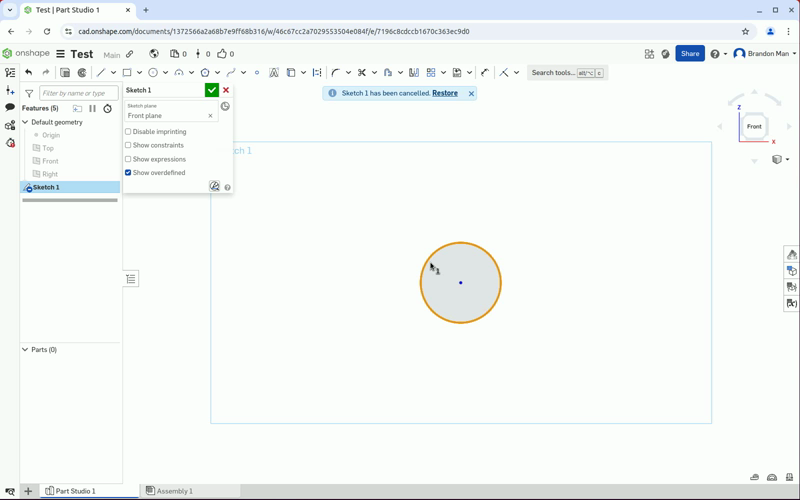
mouse_move(73, 352)
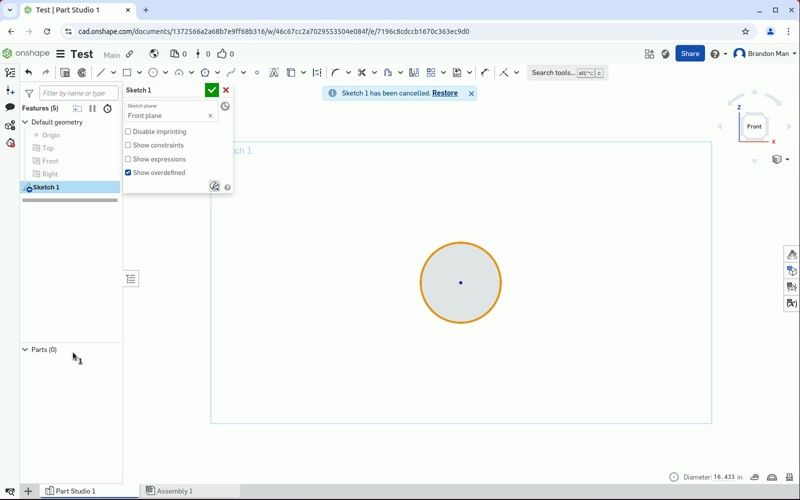
key(shift+y)
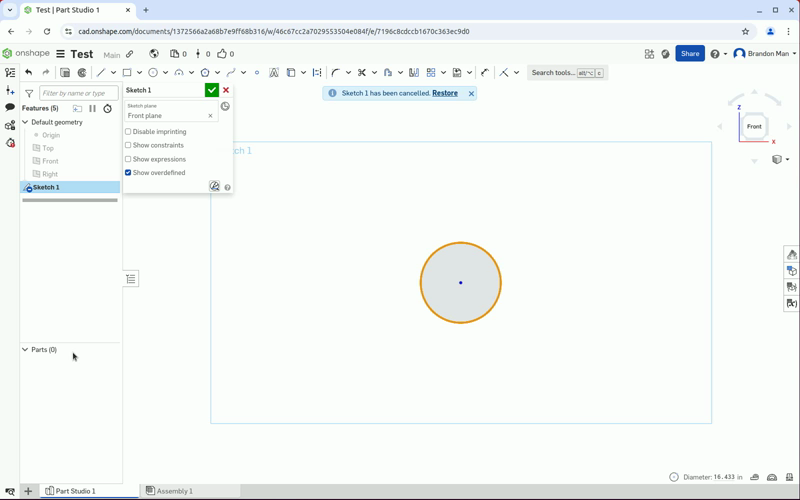
key(shift+e)
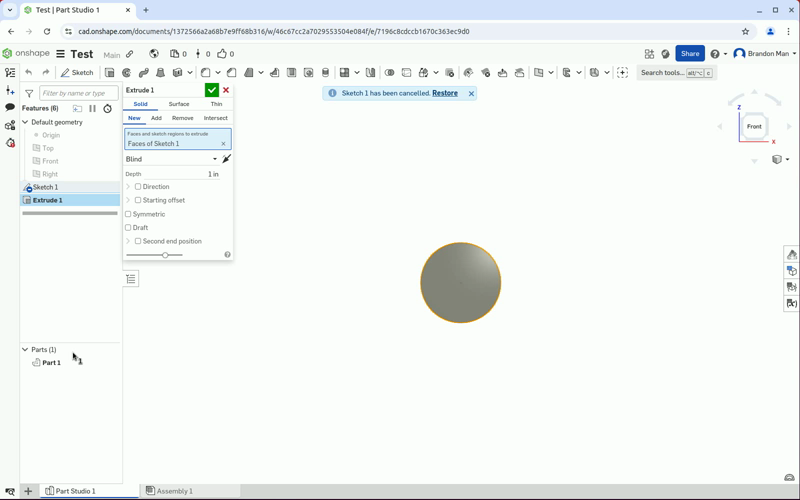
mouse_move(143, 106)
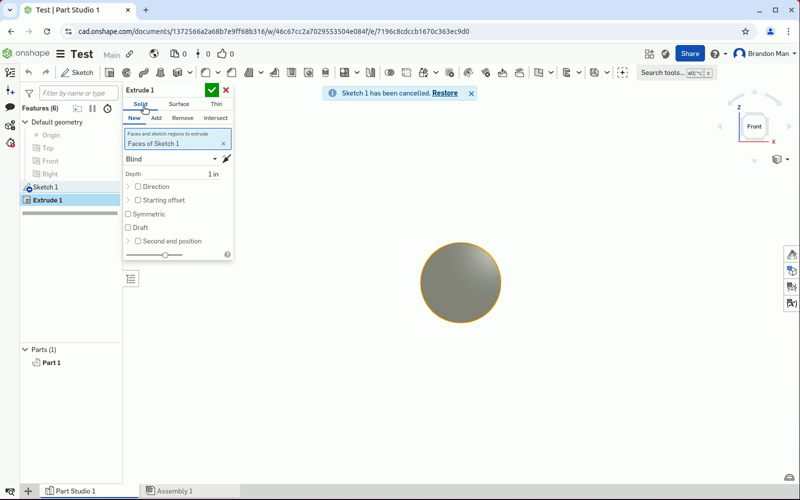
click(143, 106)
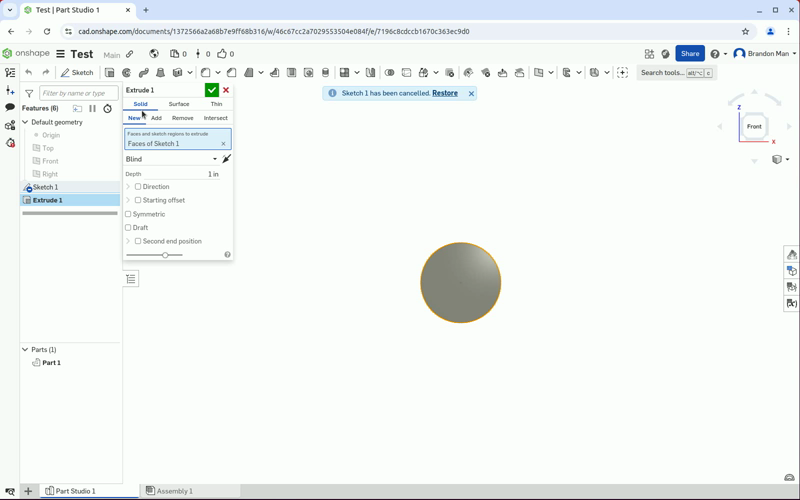
mouse_move(137, 120)
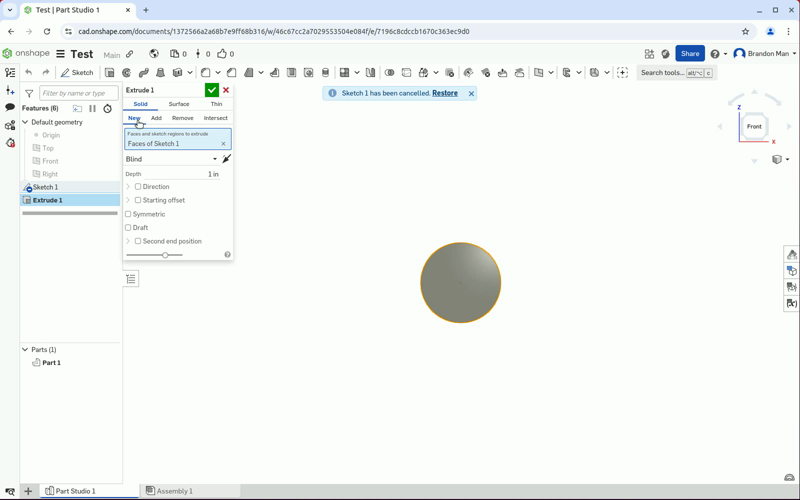
click(137, 120)
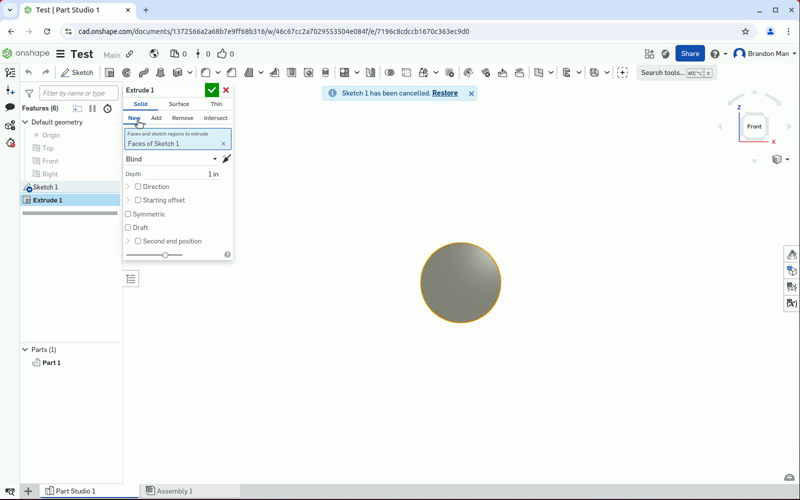
key(tab, 4)
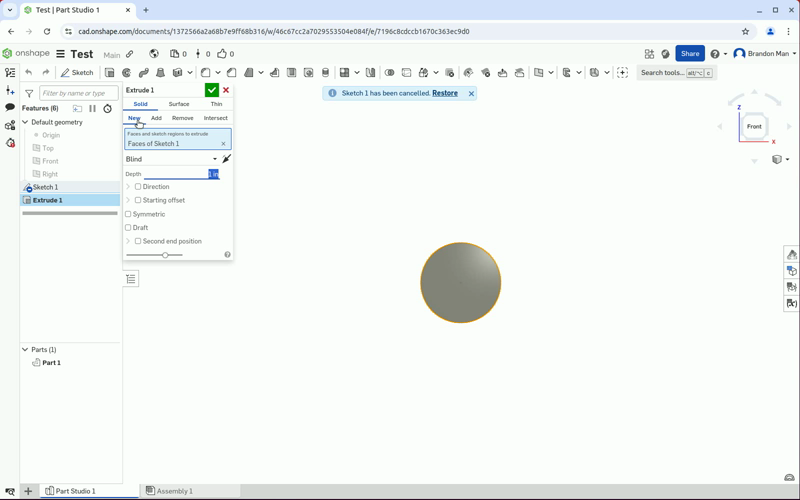
text(23.108)
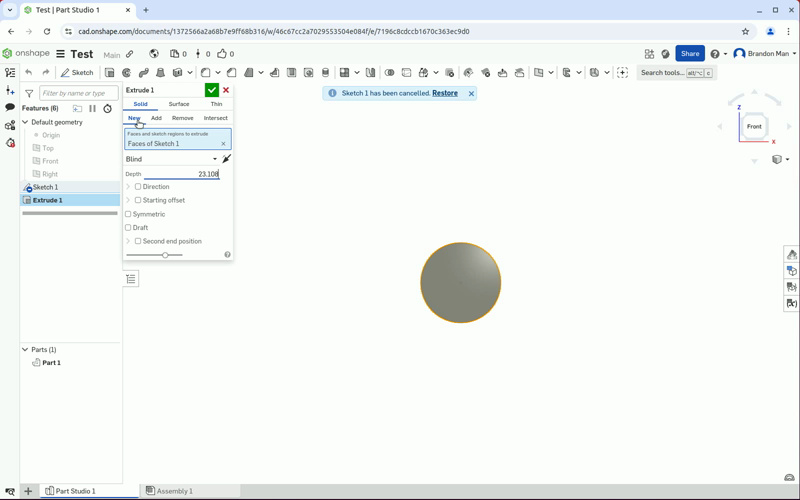
key(enter)
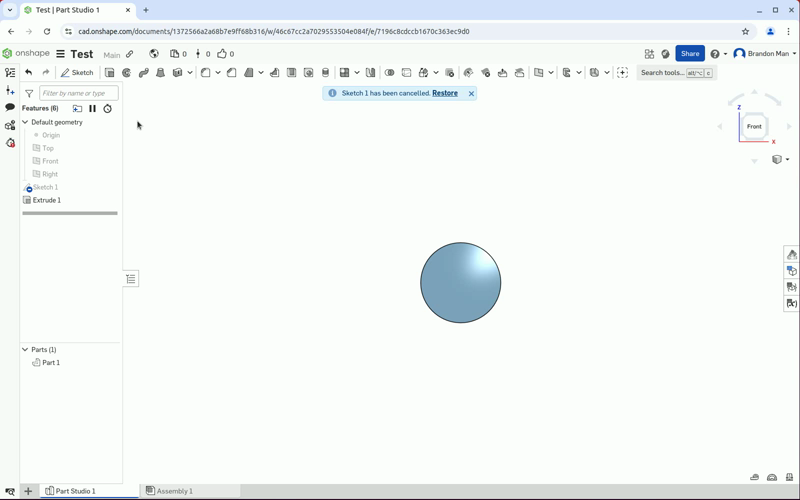
key(shift+h)
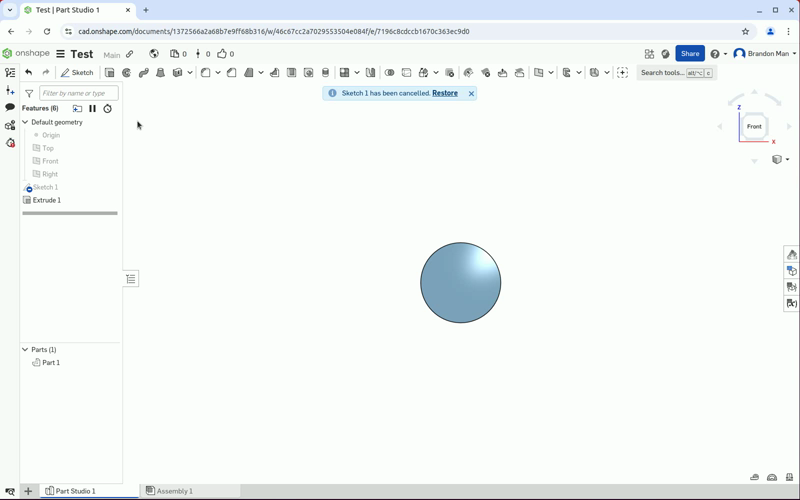
key(shift+h)
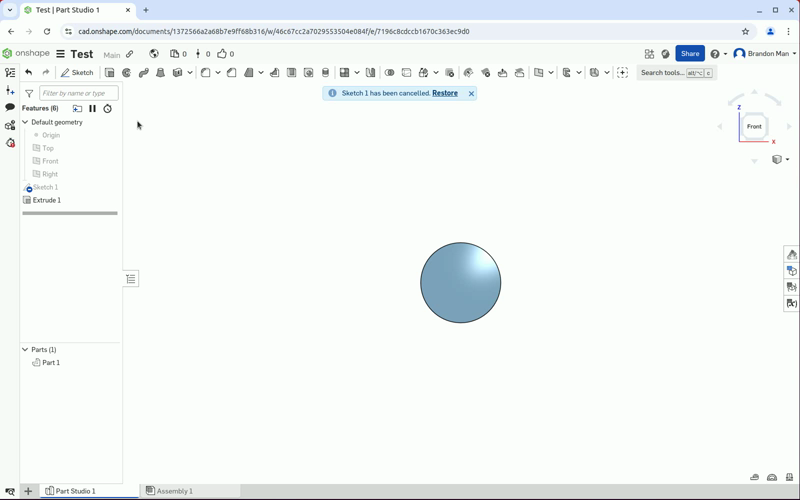
mouse_move(73, 189)
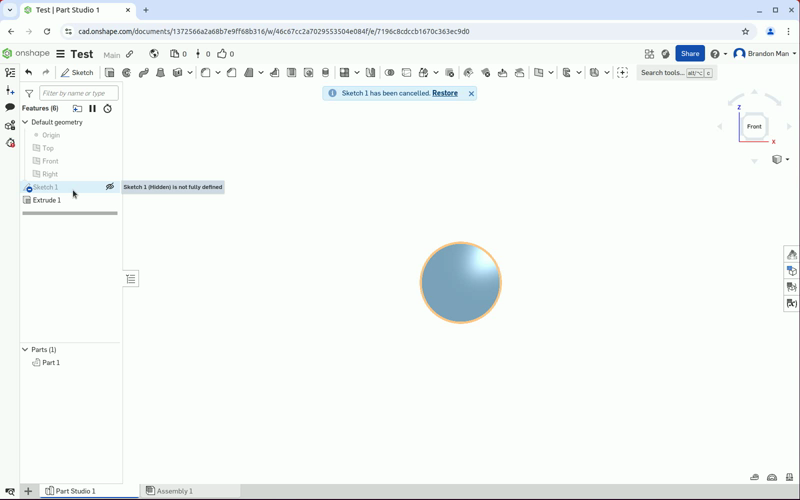
click(73, 189)
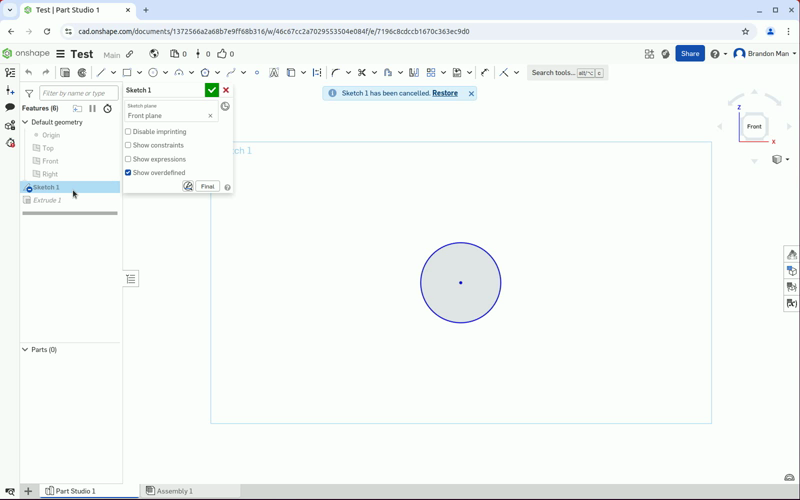
mouse_move(229, 92)
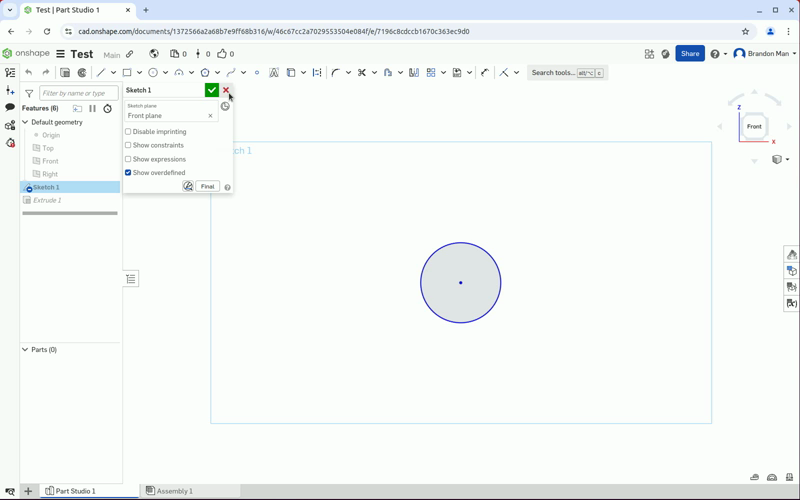
click(229, 92)
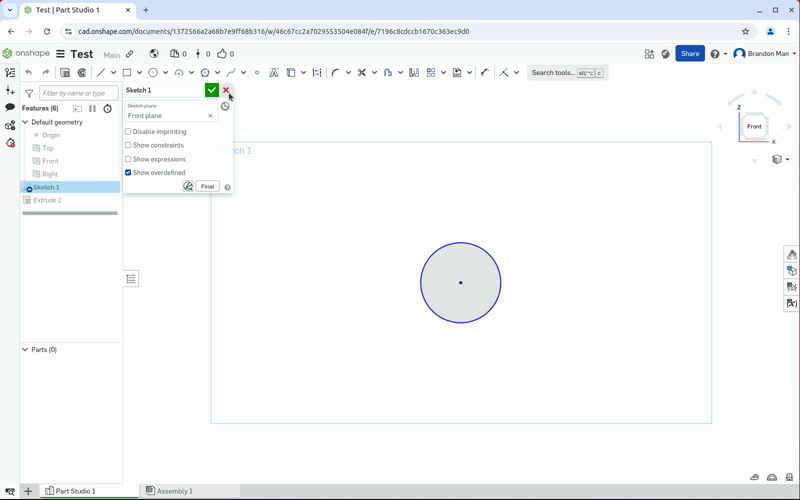
key(shift+s)
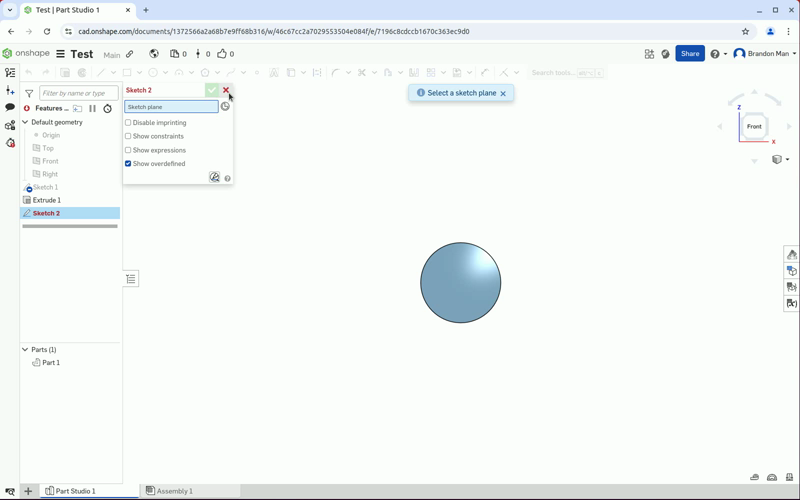
mouse_move(73, 163)
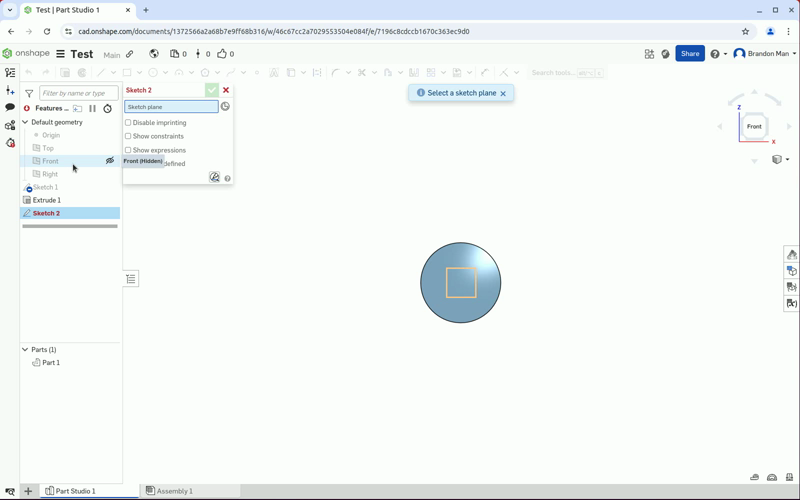
click(73, 163)
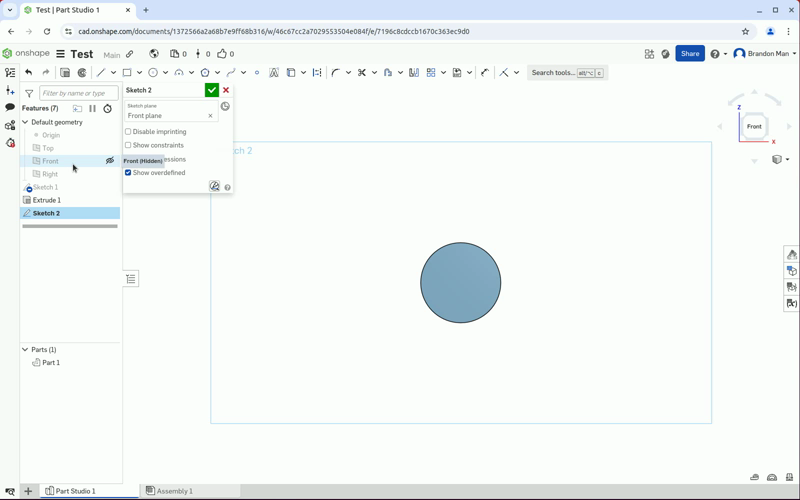
mouse_move(73, 352)
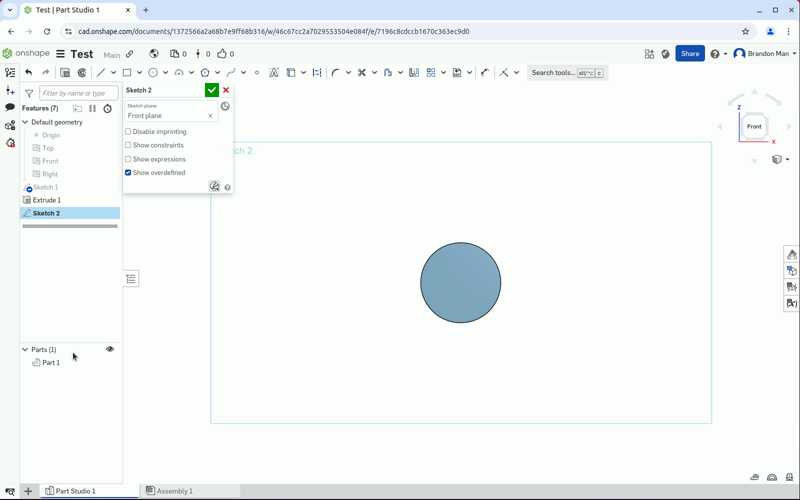
key(y)
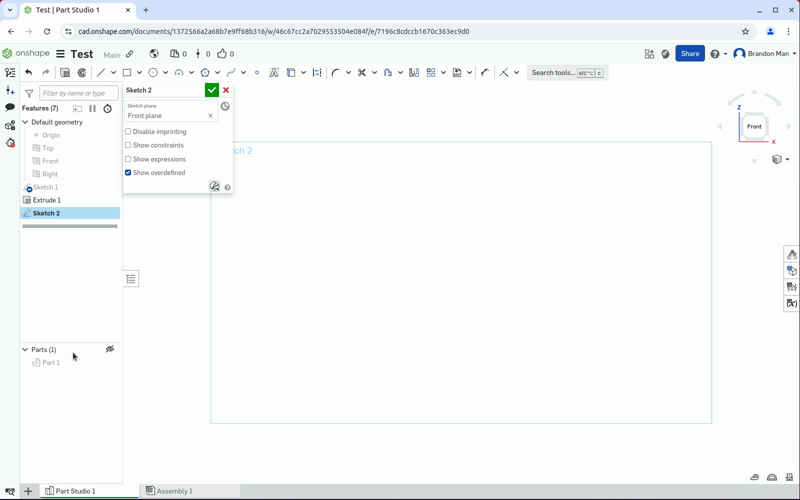
key(c)
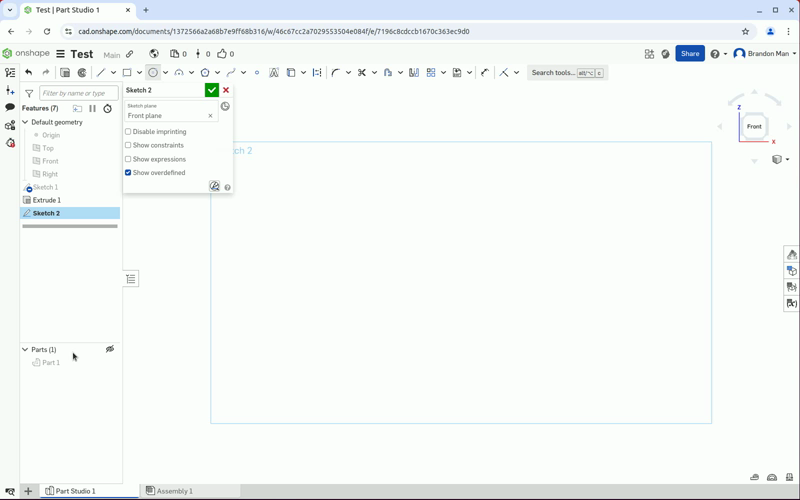
key_down(shift)
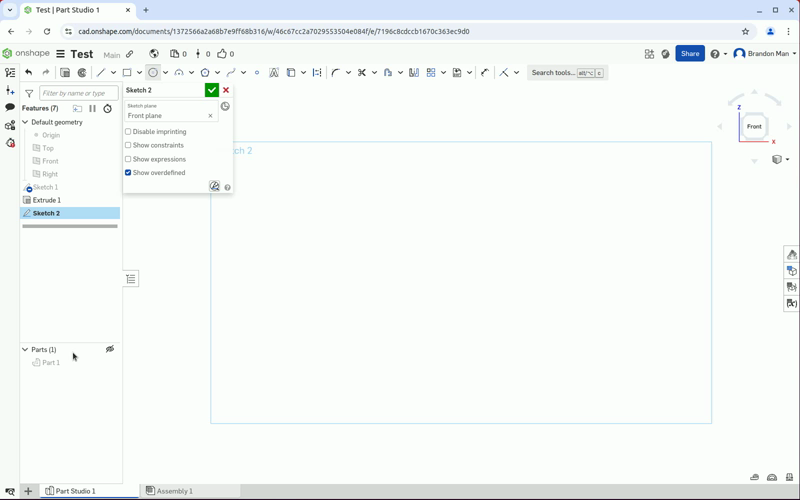
mouse_move(460, 282)
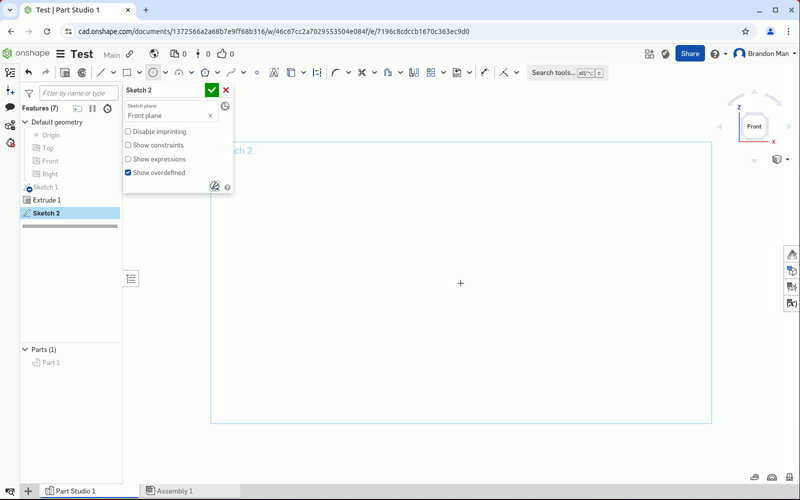
click(460, 282)
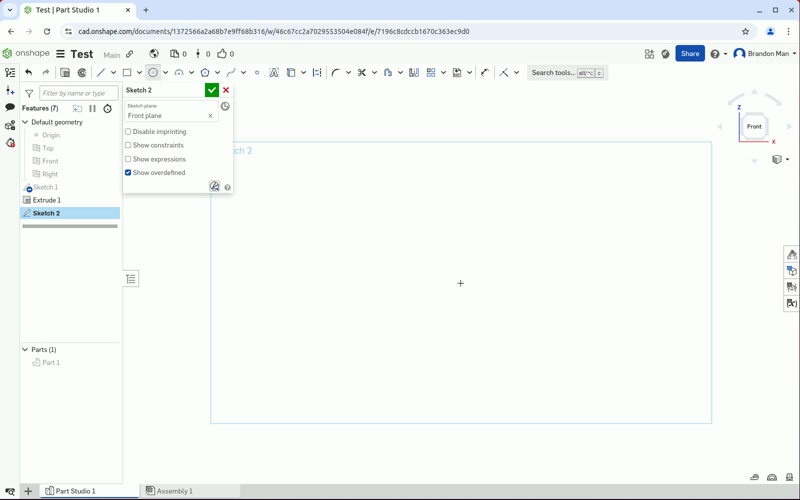
key_up(shift)
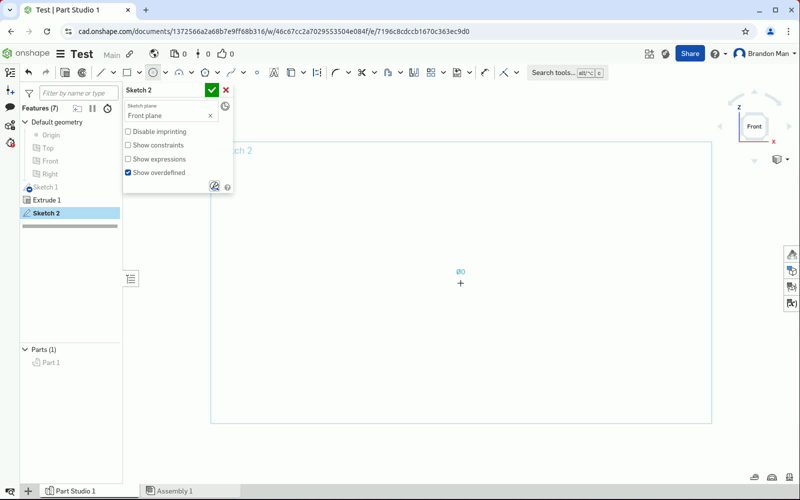
mouse_move(500, 282)
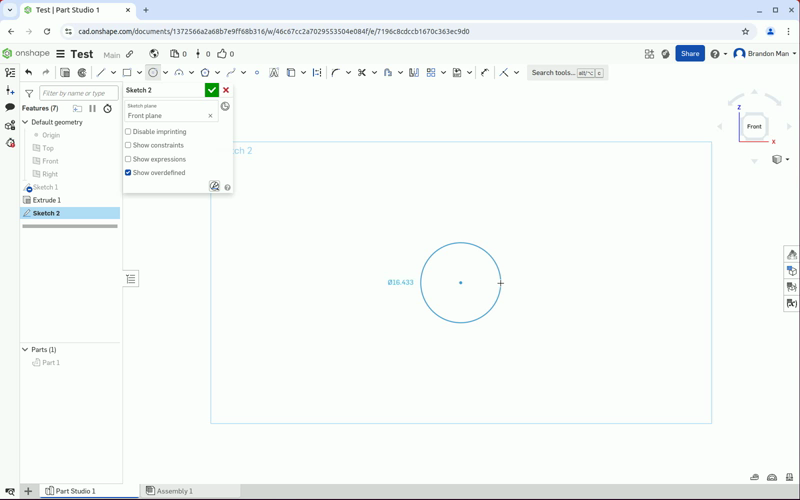
click(500, 282)
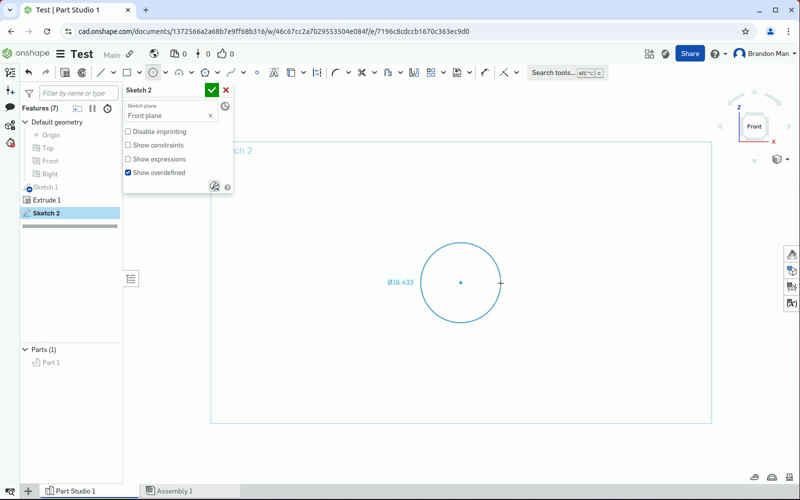
key(esc)
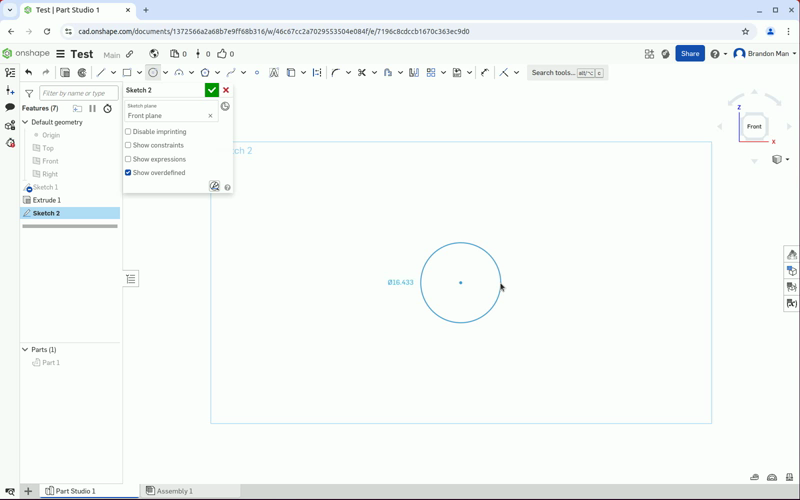
mouse_move(479, 273)
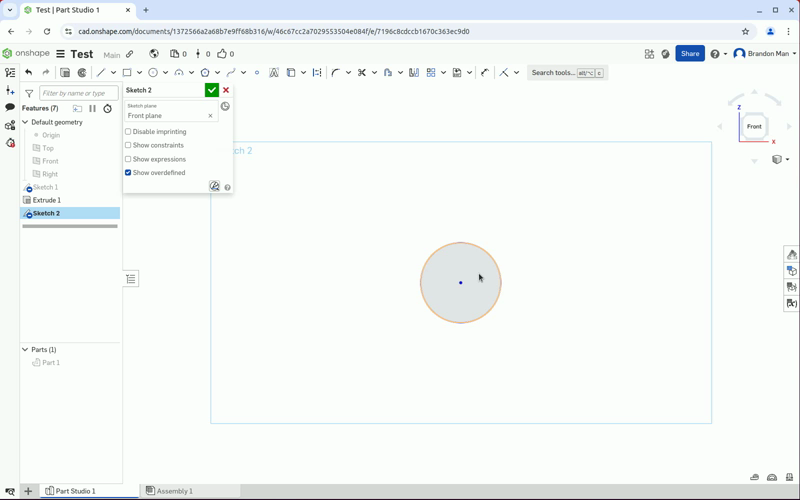
click(479, 273)
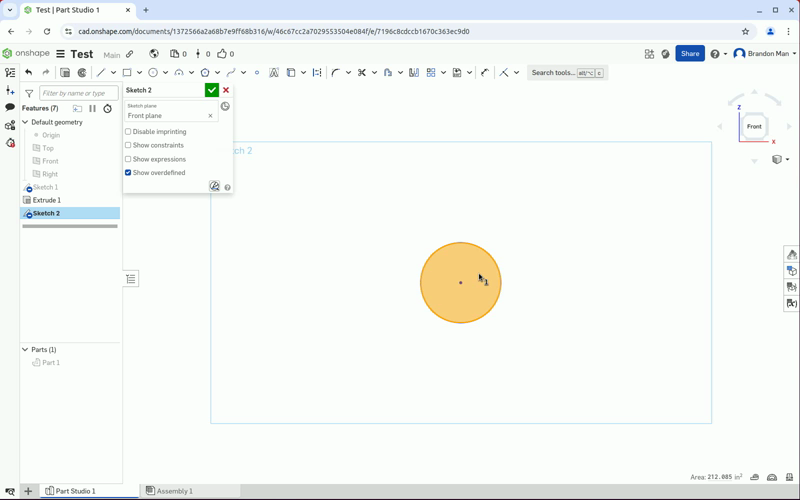
mouse_move(73, 352)
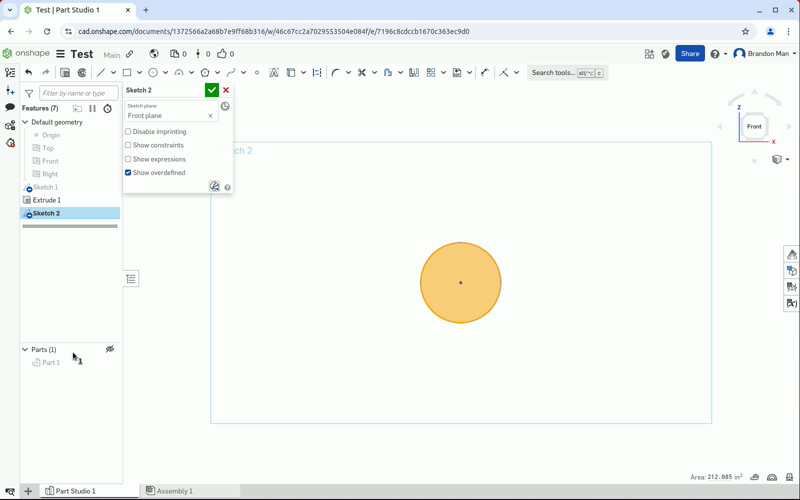
key(shift+y)
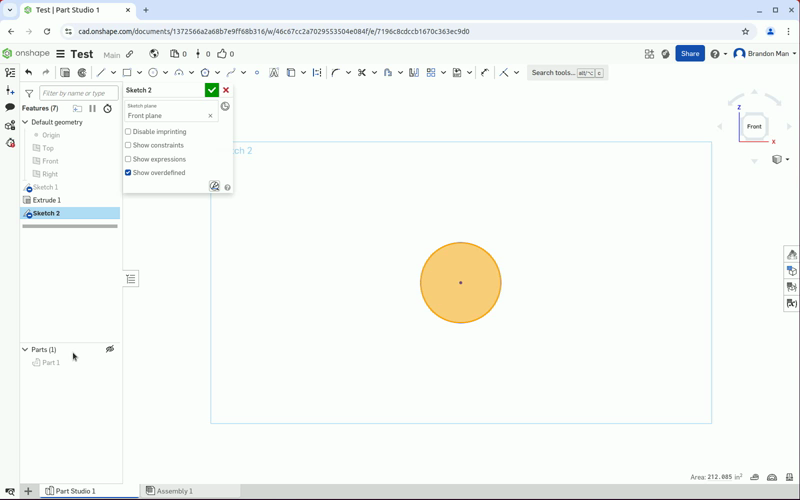
key(shift+e)
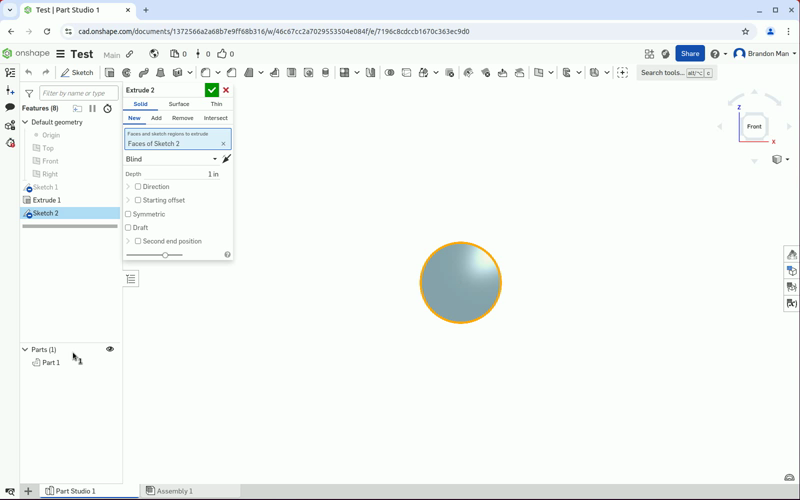
mouse_move(143, 106)
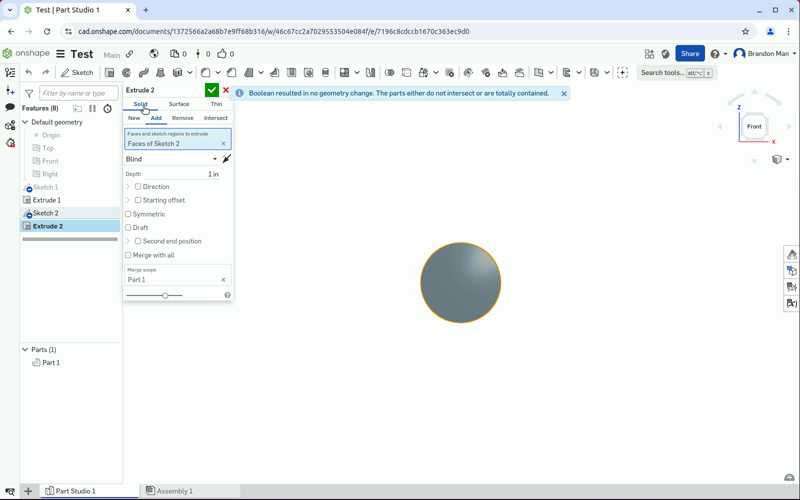
click(143, 106)
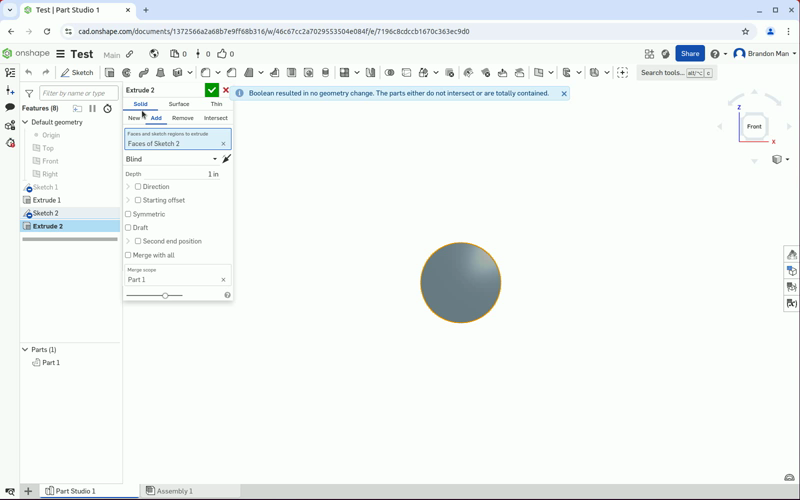
mouse_move(137, 120)
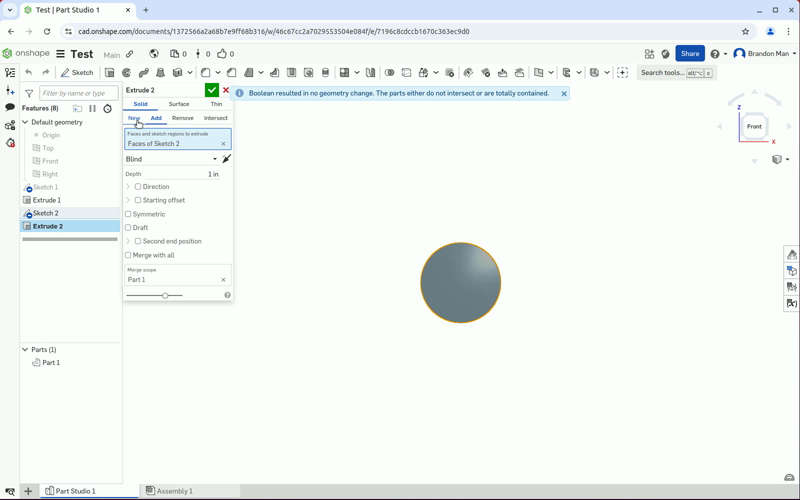
click(137, 120)
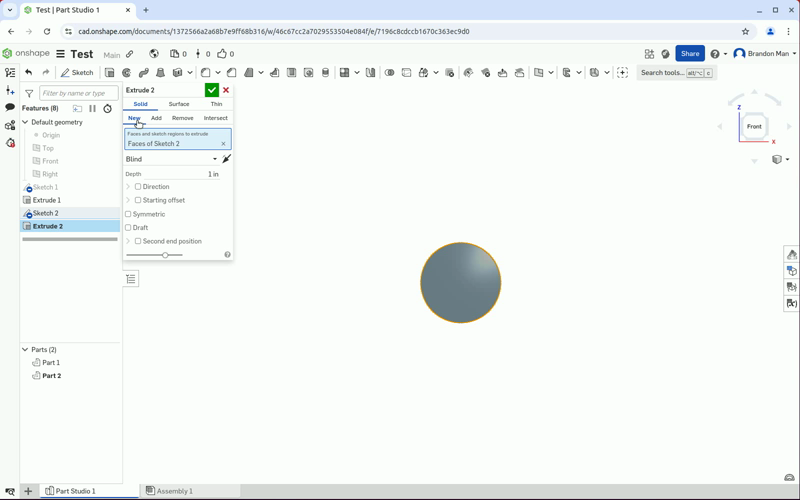
key(tab, 4)
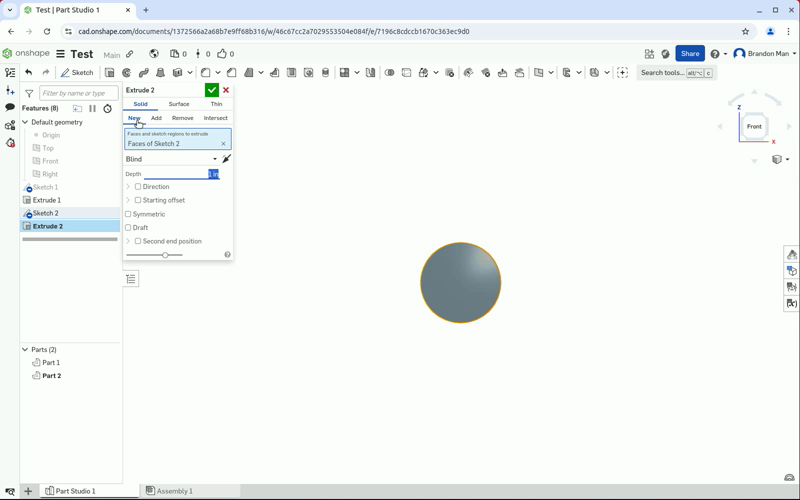
text(23.108)
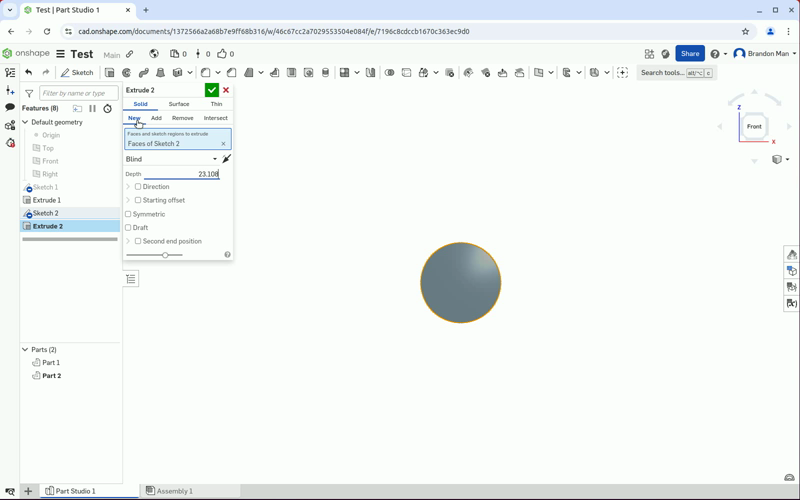
key(enter)
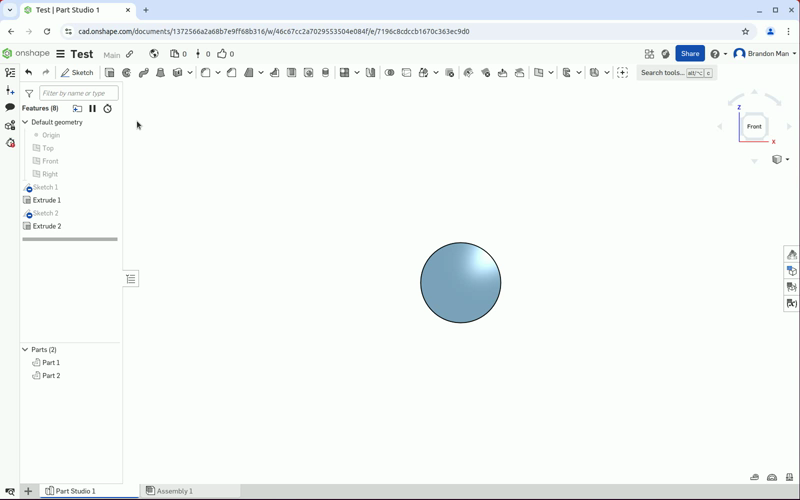
key(shift+h)
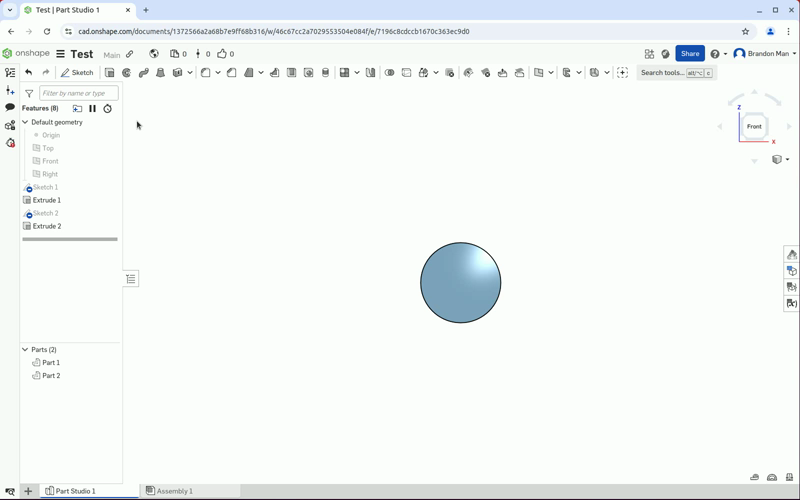
key(shift+h)
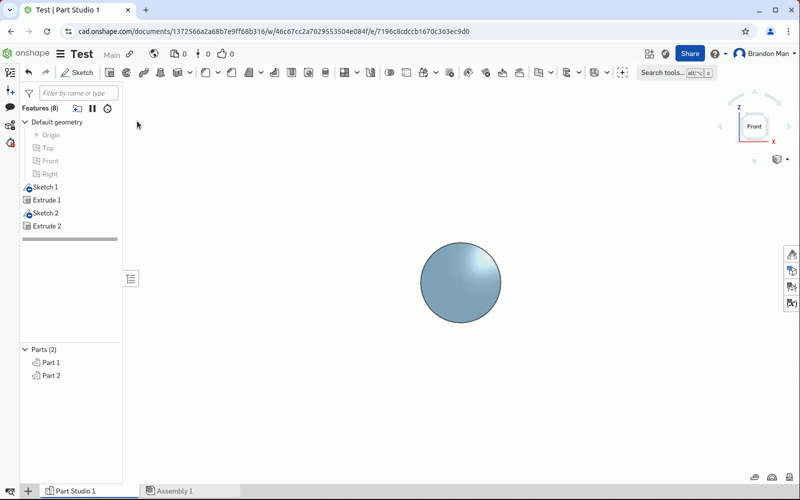
key(shift+7)
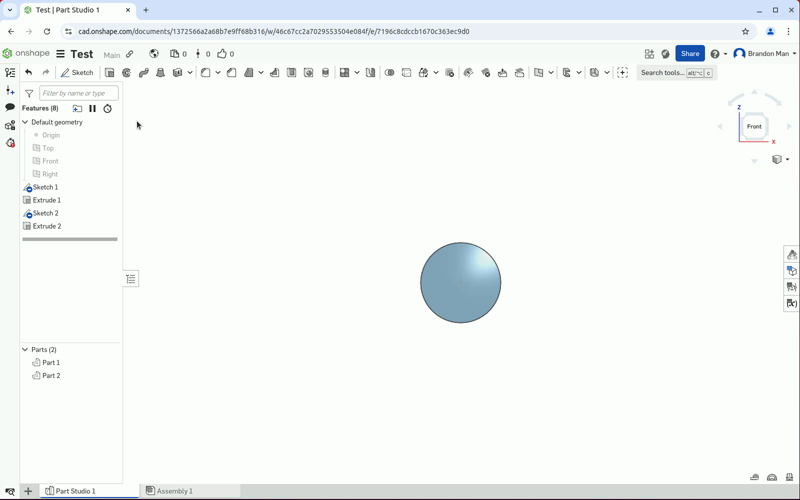
key(left, 2)
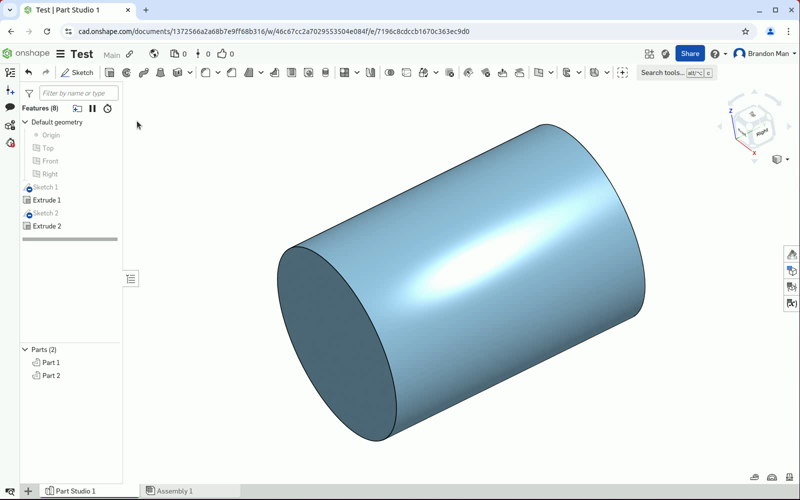
key(down, 2)
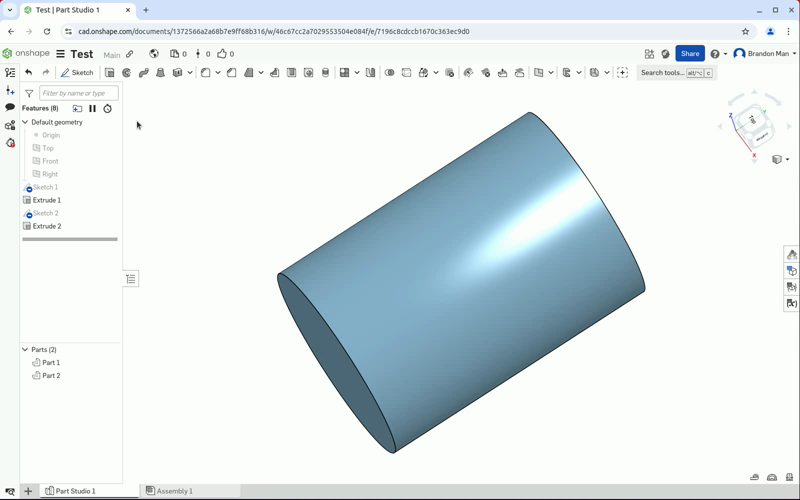
key(up, 2)
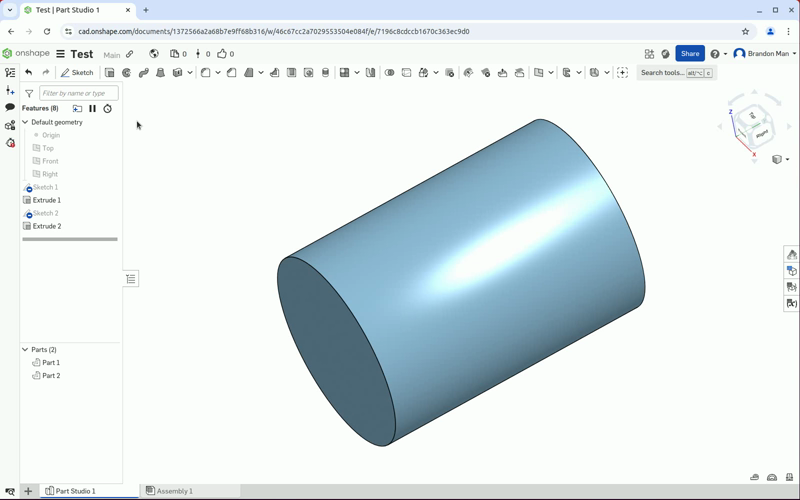
key(right, 2)
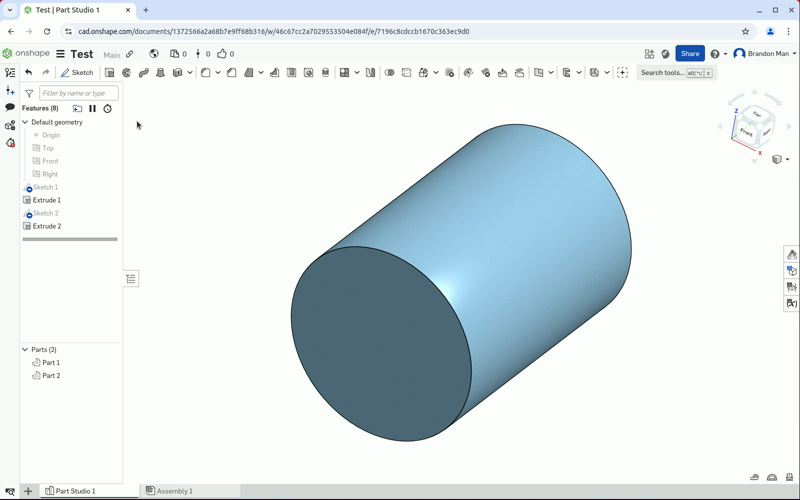
mouse_move(73, 189)
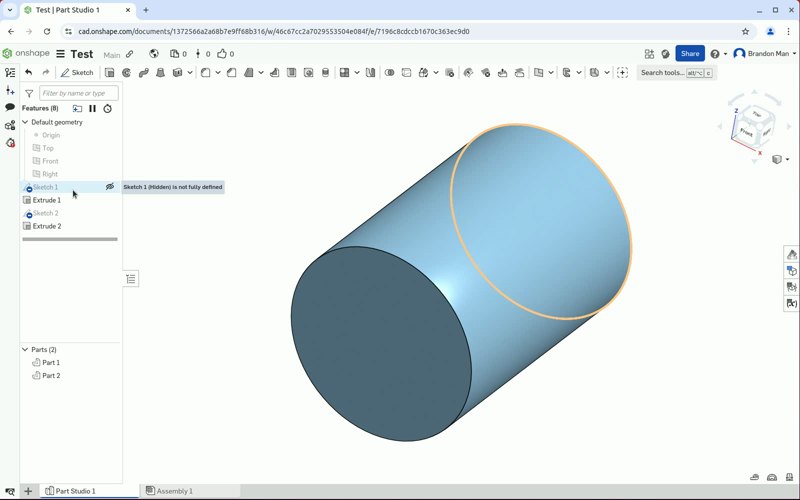
click(73, 189)